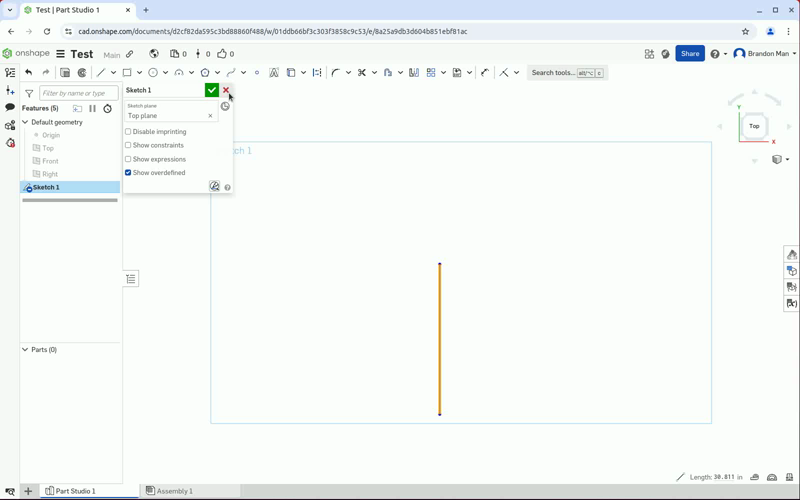
key(shift+h)
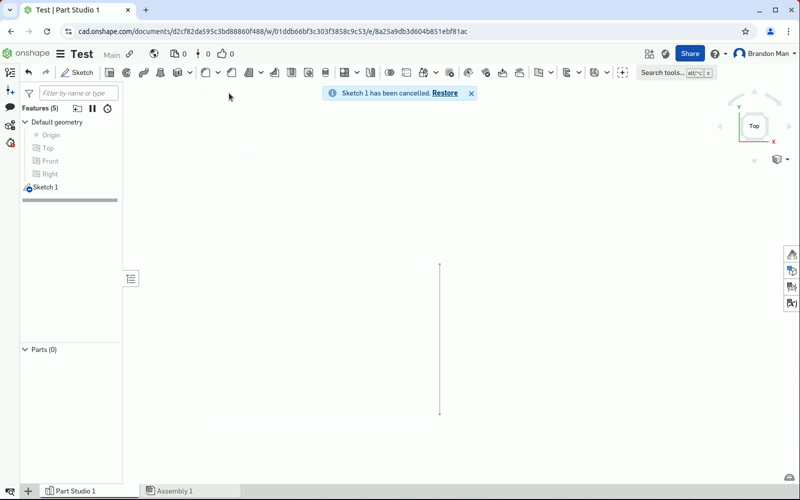
key(shift+s)
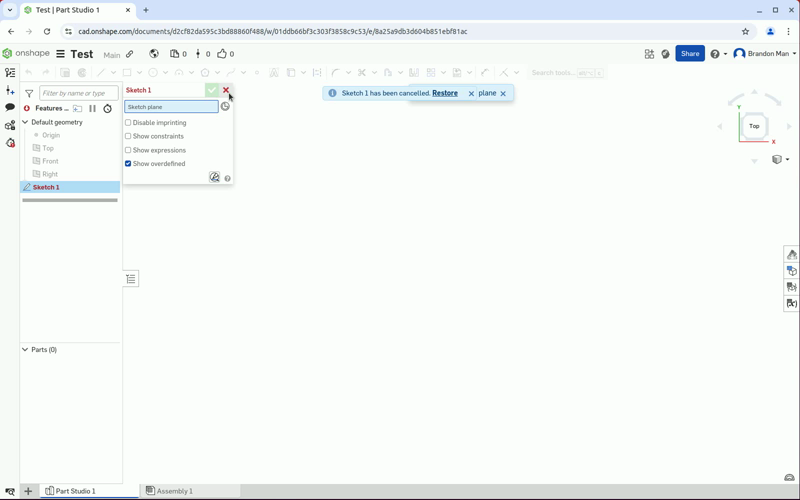
mouse_move(73, 150)
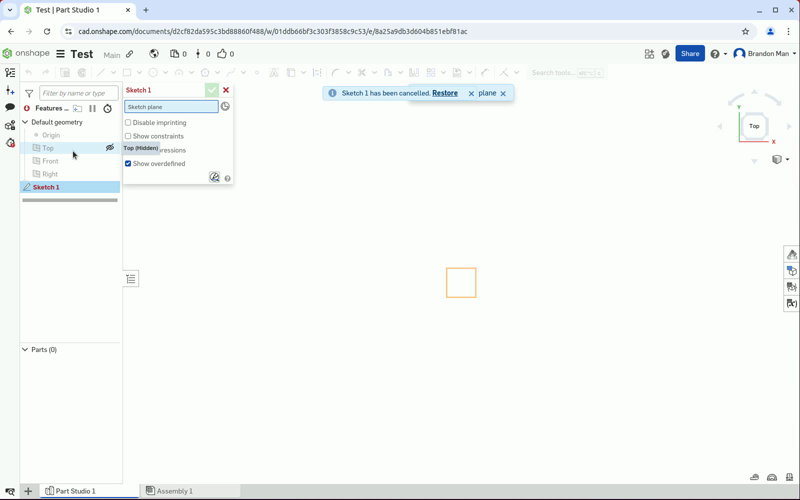
click(73, 150)
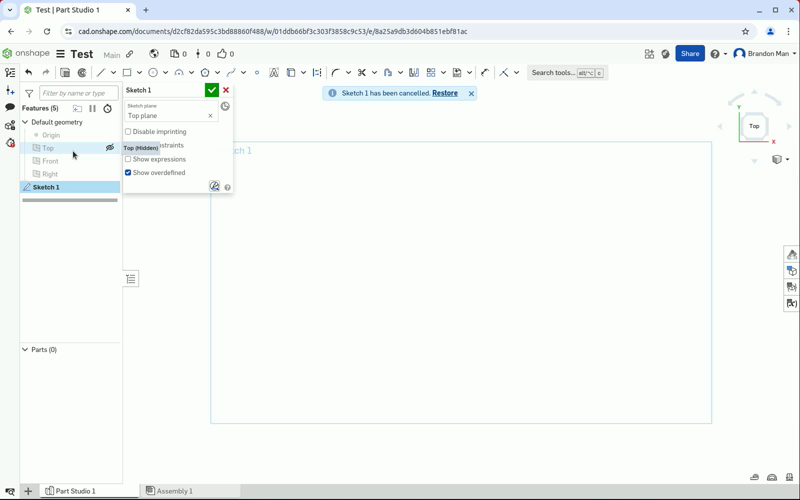
mouse_move(73, 352)
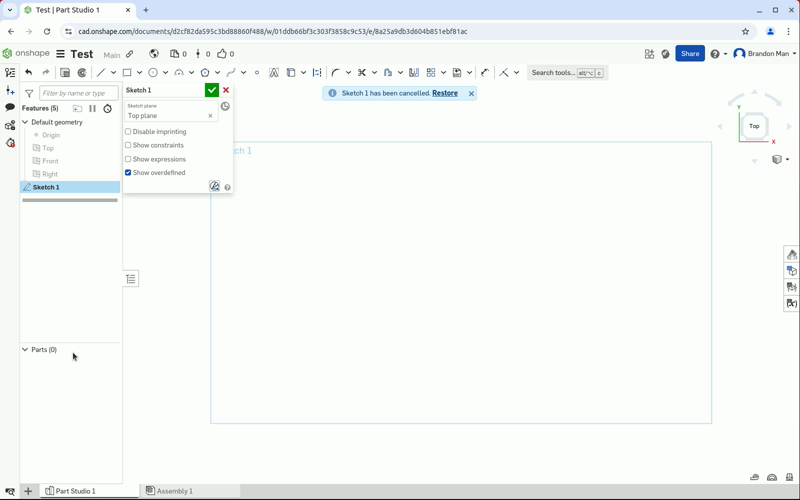
key(y)
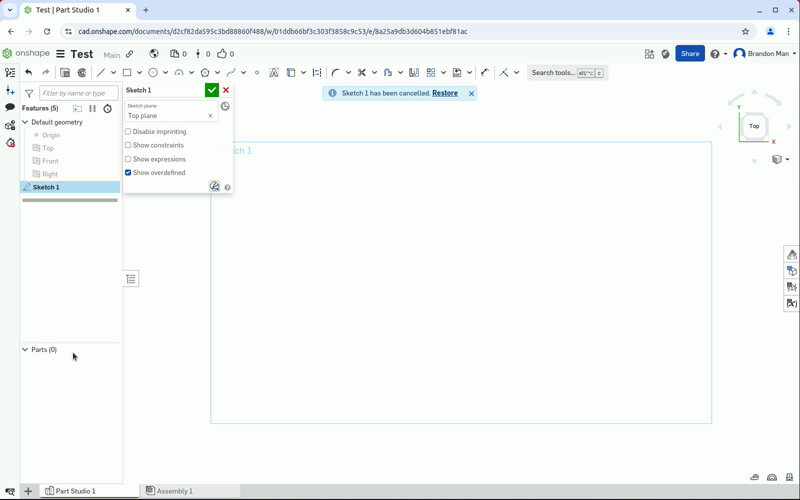
key(c)
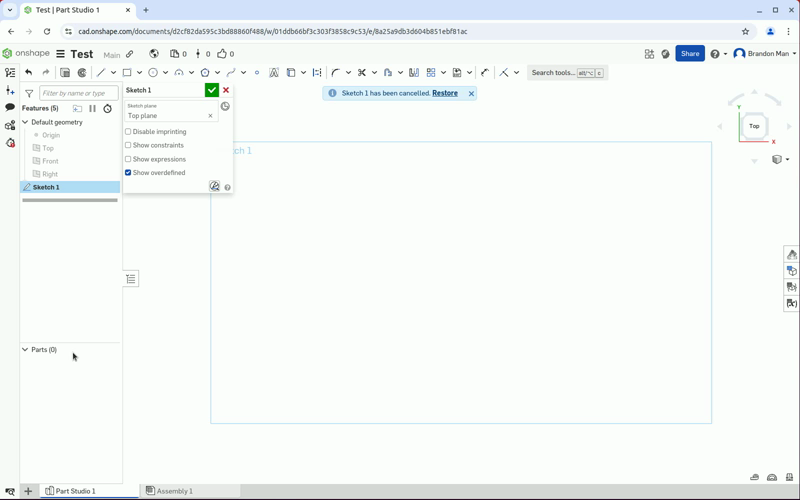
key_down(shift)
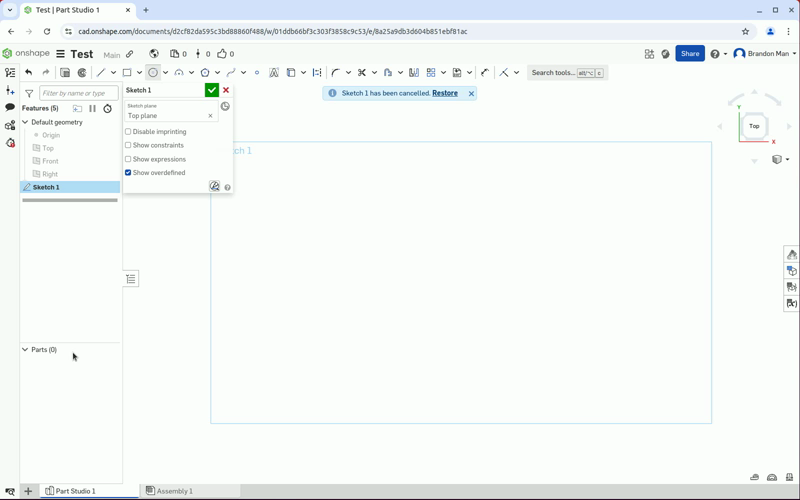
mouse_move(461, 282)
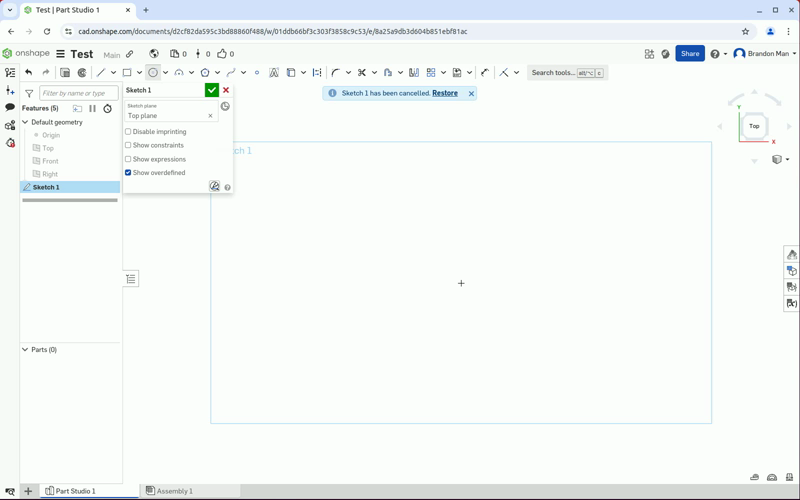
click(461, 282)
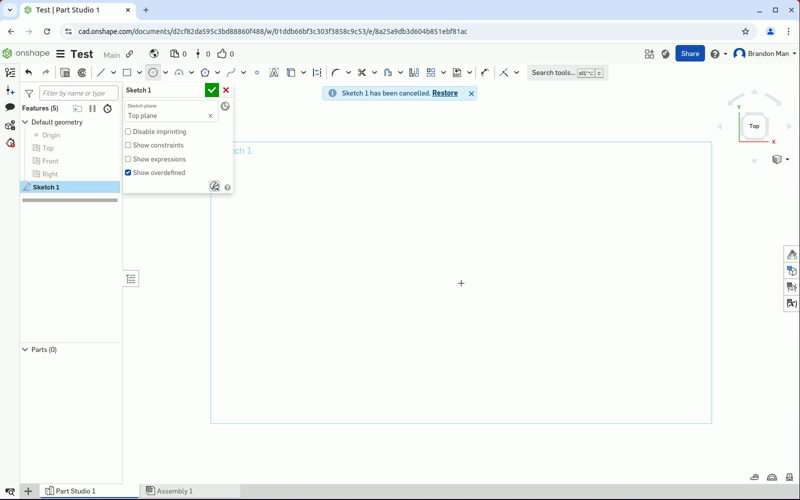
key_up(shift)
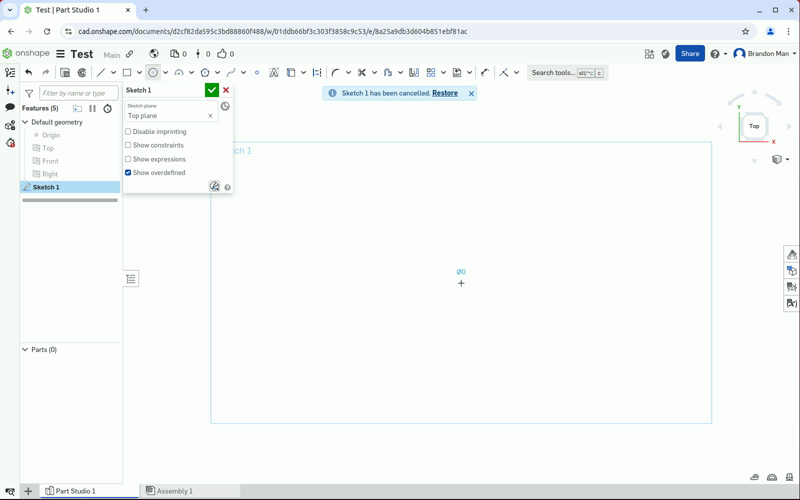
mouse_move(574, 282)
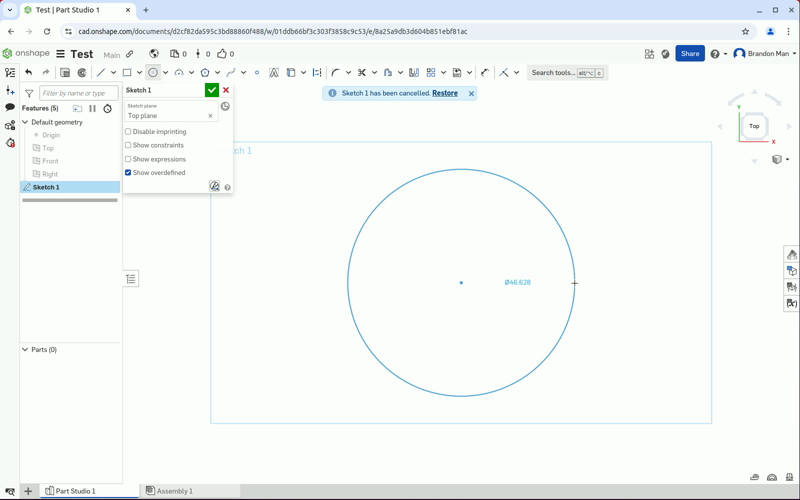
click(574, 282)
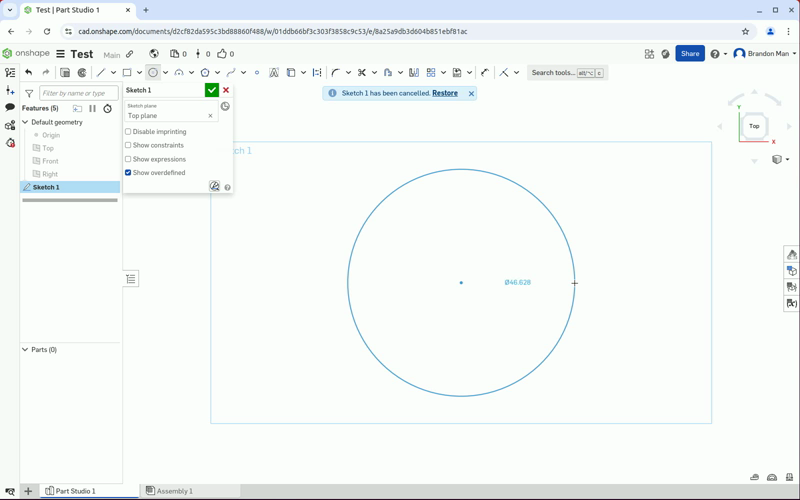
key(esc)
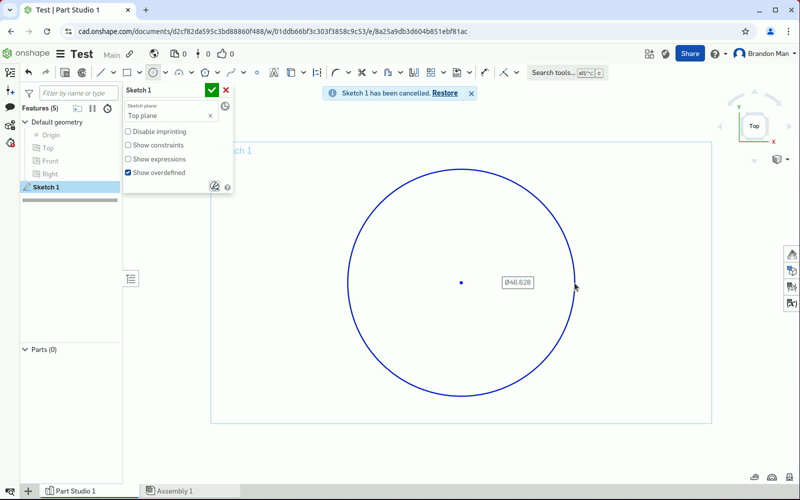
mouse_move(452, 211)
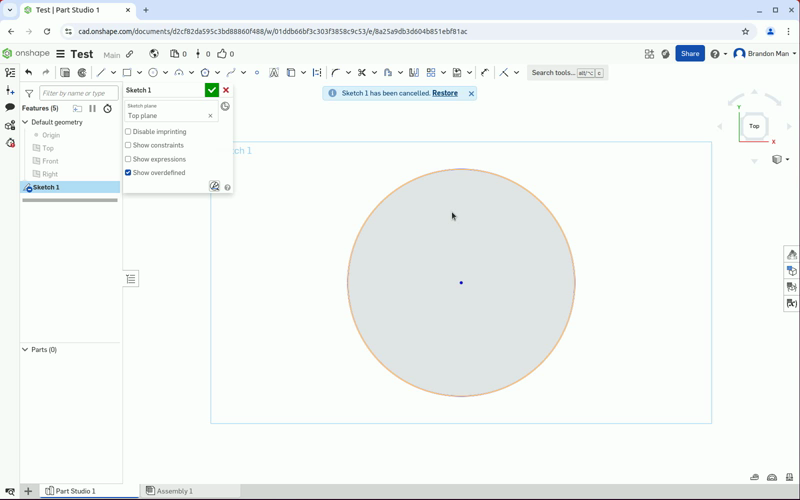
click(452, 211)
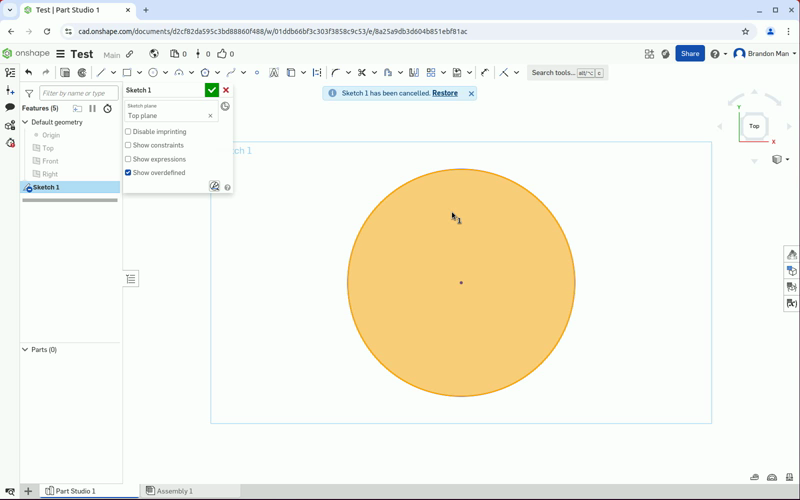
mouse_move(73, 352)
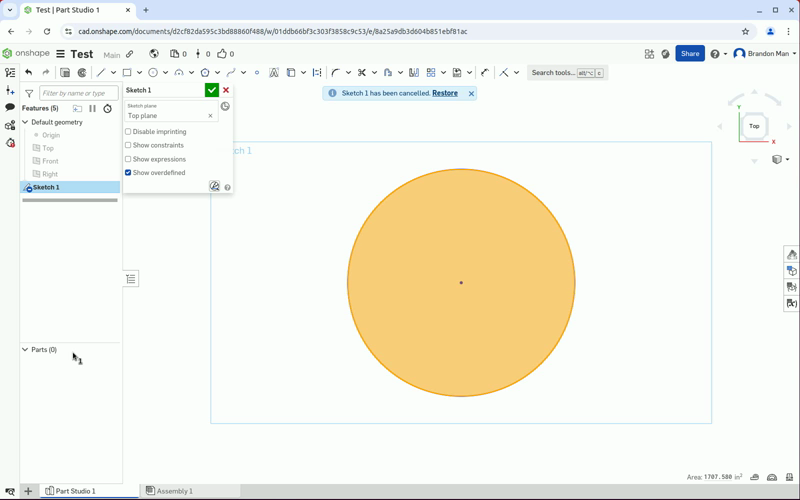
key(shift+y)
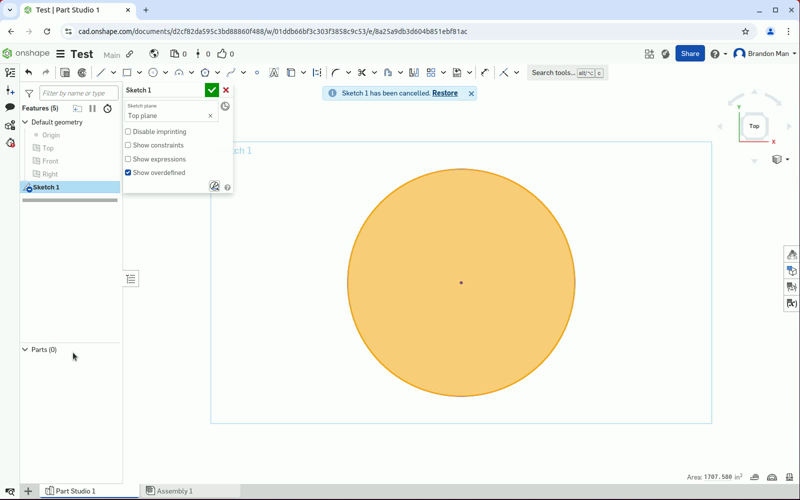
key(shift+e)
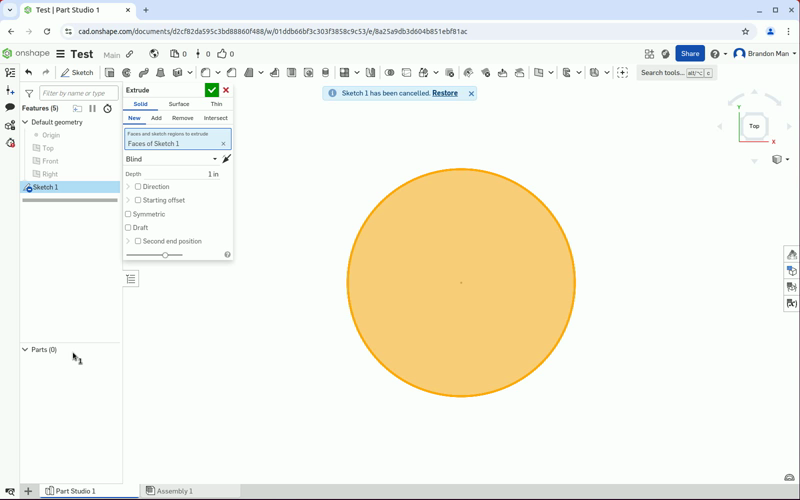
mouse_move(143, 106)
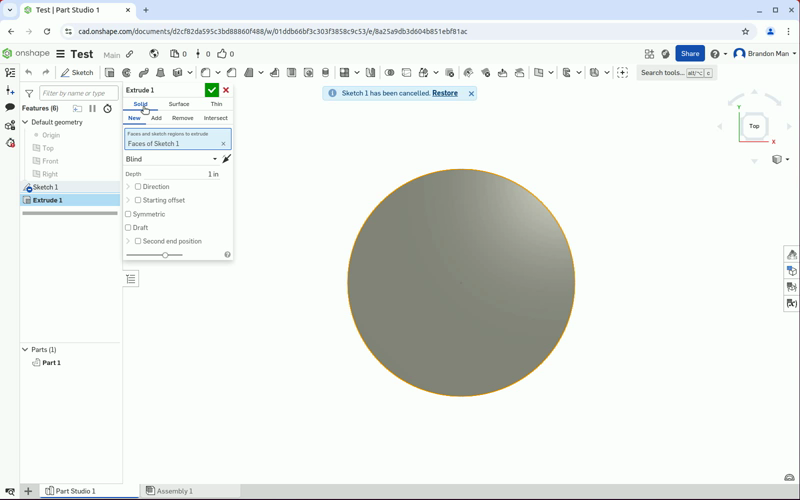
click(143, 106)
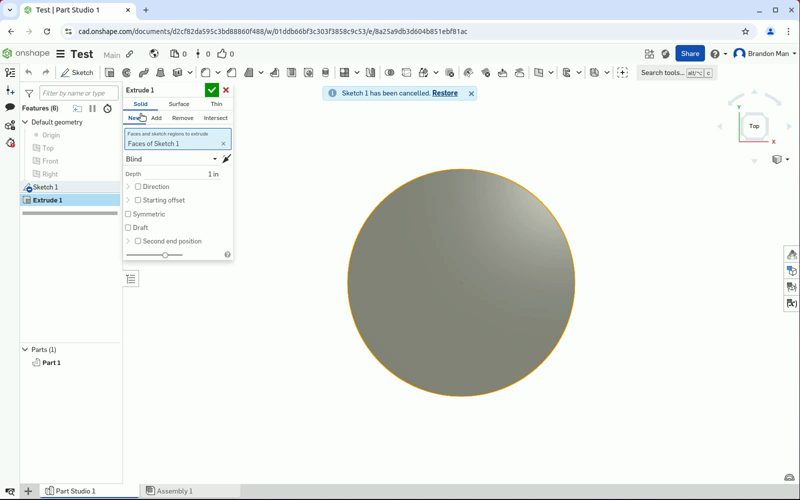
mouse_move(137, 120)
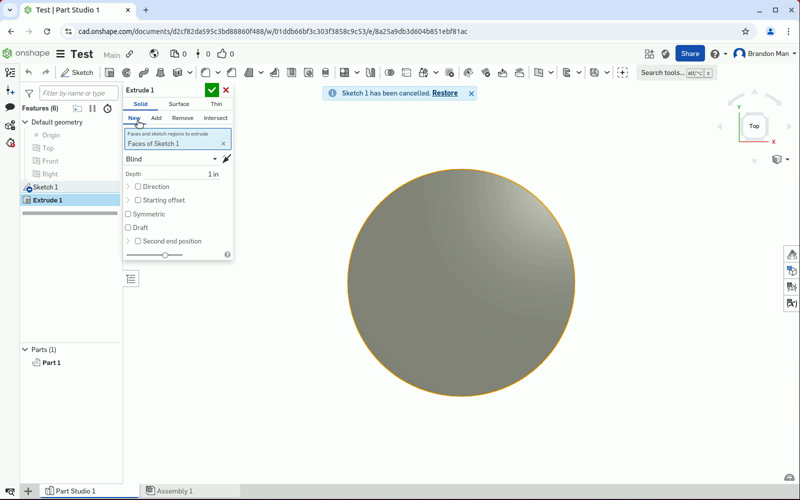
click(137, 120)
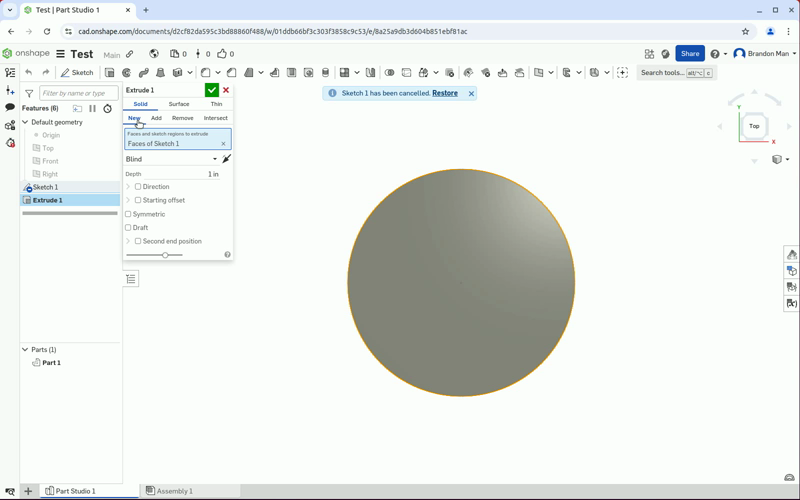
key(tab, 4)
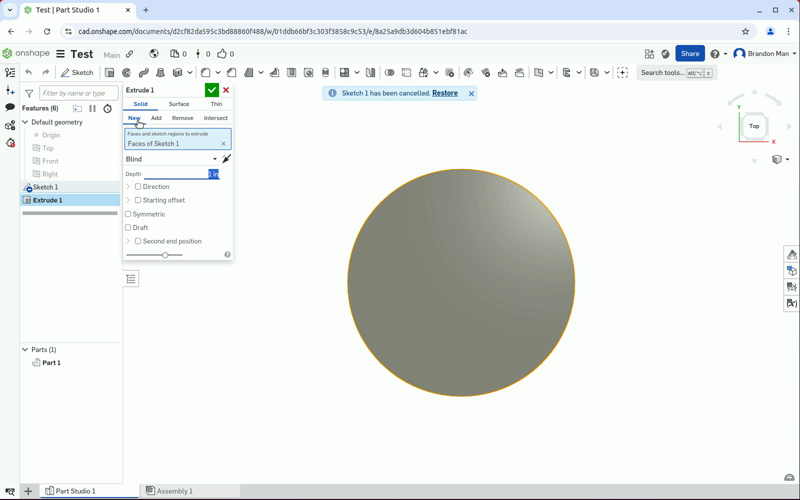
text(1.685)
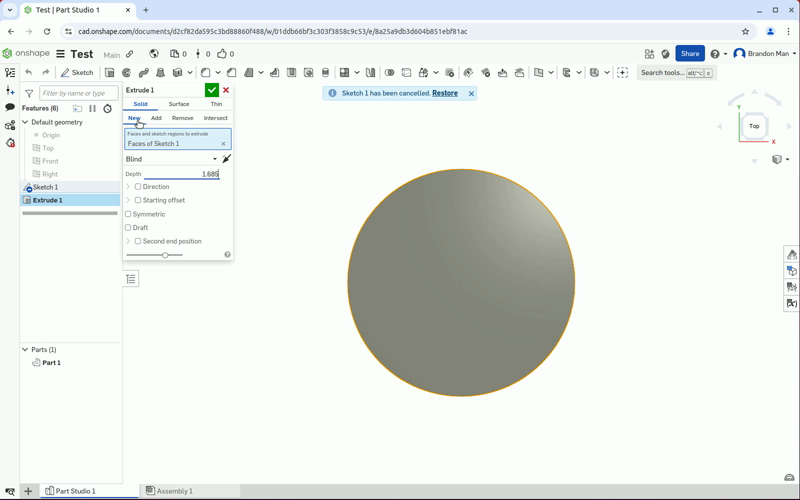
key(enter)
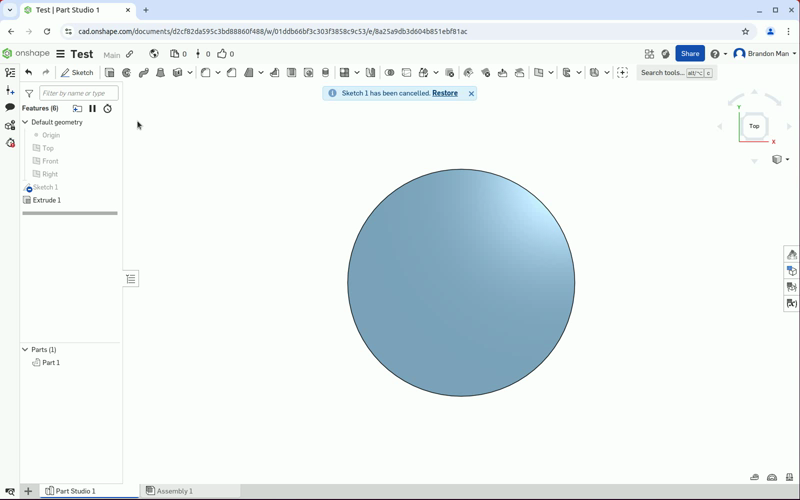
key(shift+h)
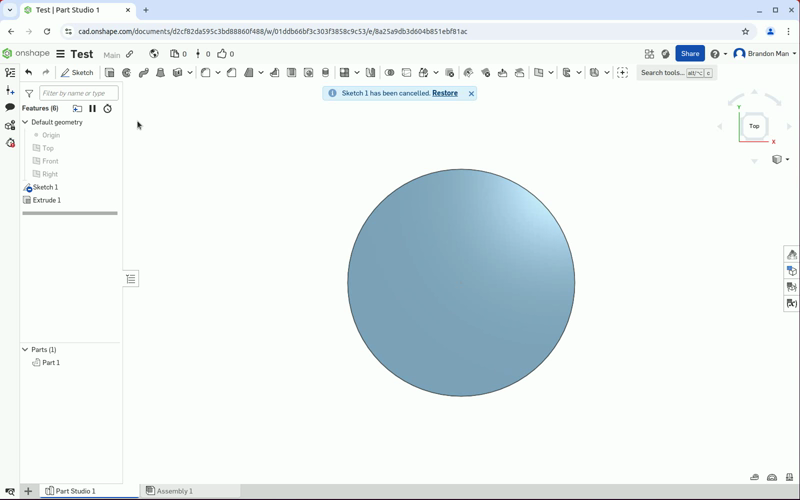
key(shift+h)
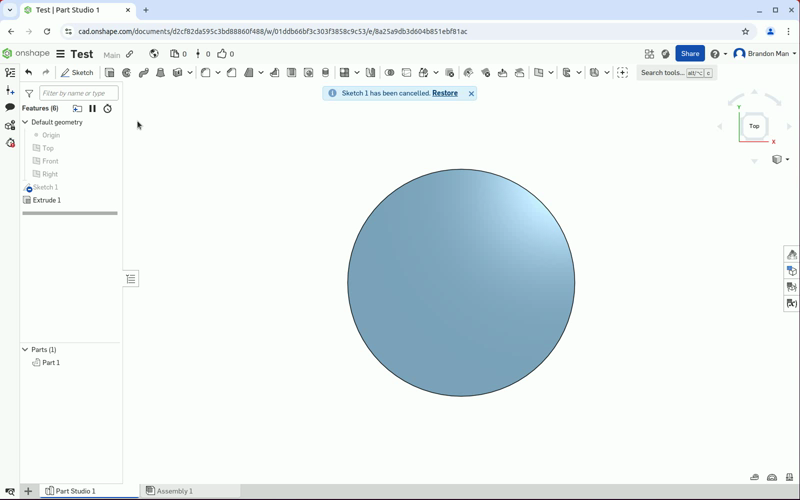
mouse_move(73, 189)
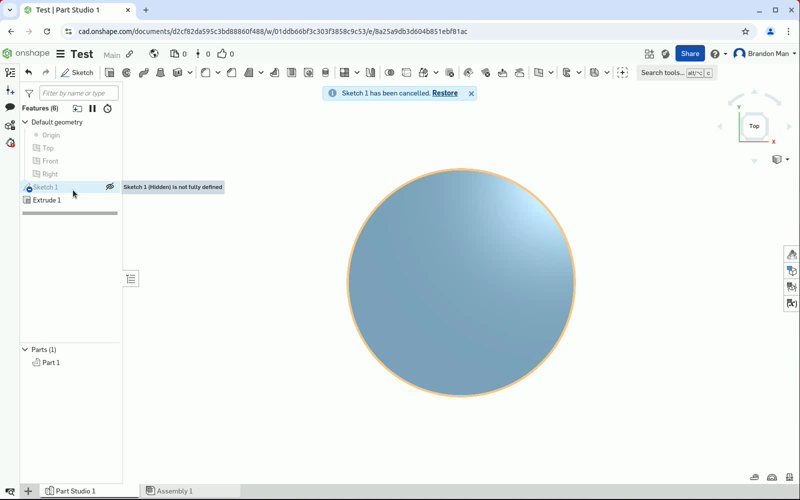
click(73, 189)
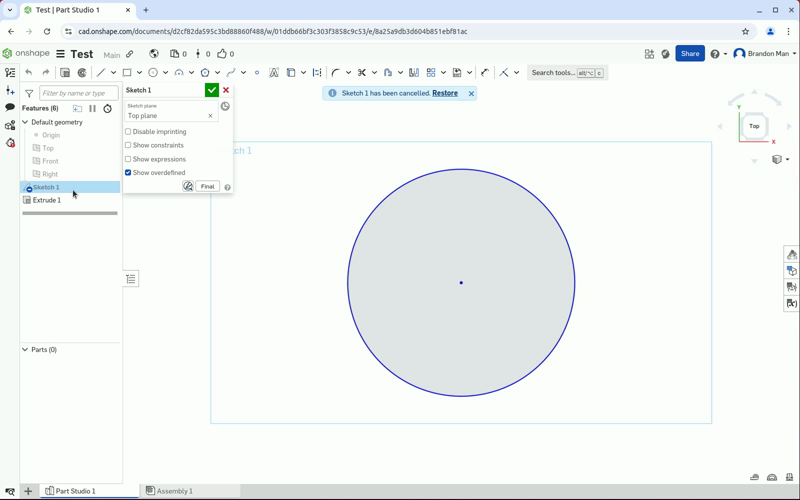
mouse_move(229, 92)
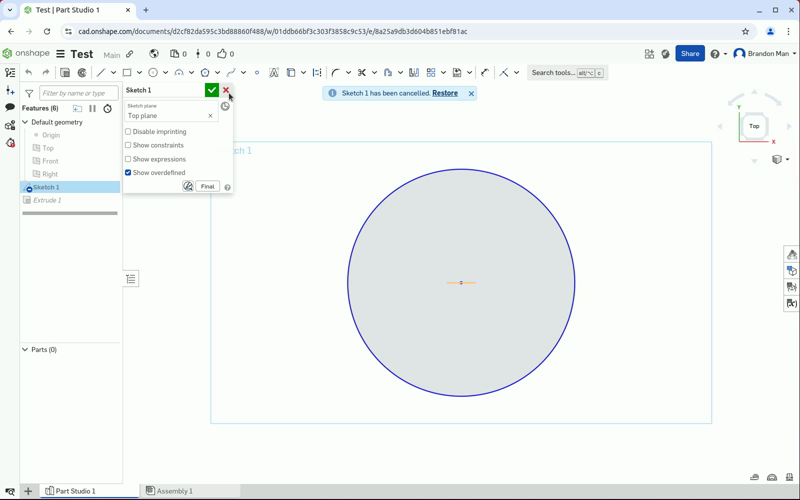
click(229, 92)
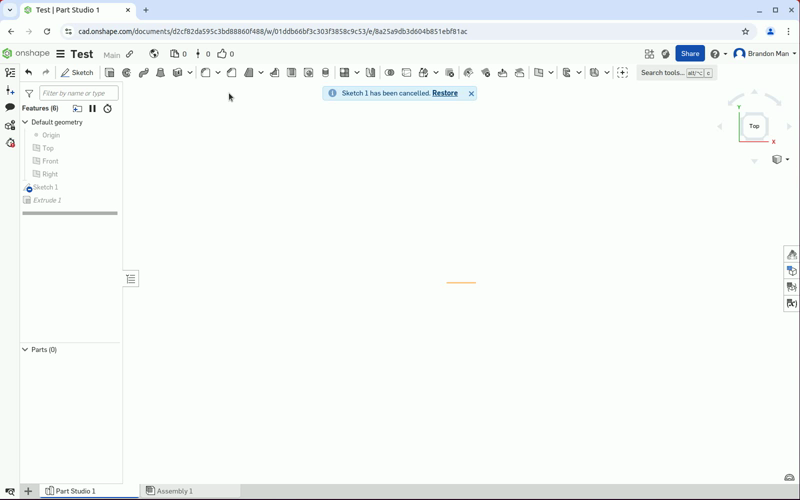
mouse_move(541, 75)
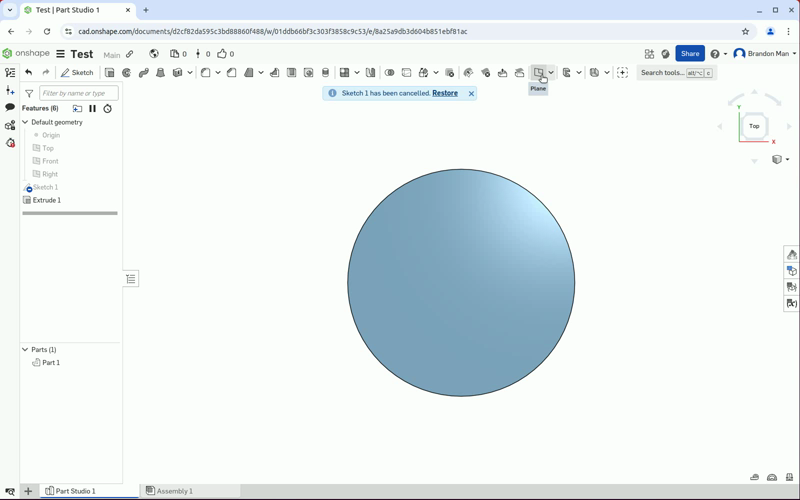
click(541, 75)
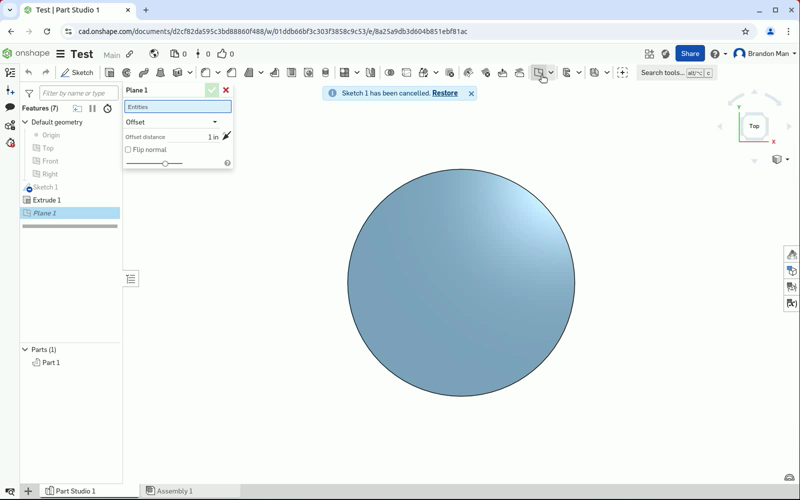
mouse_move(73, 150)
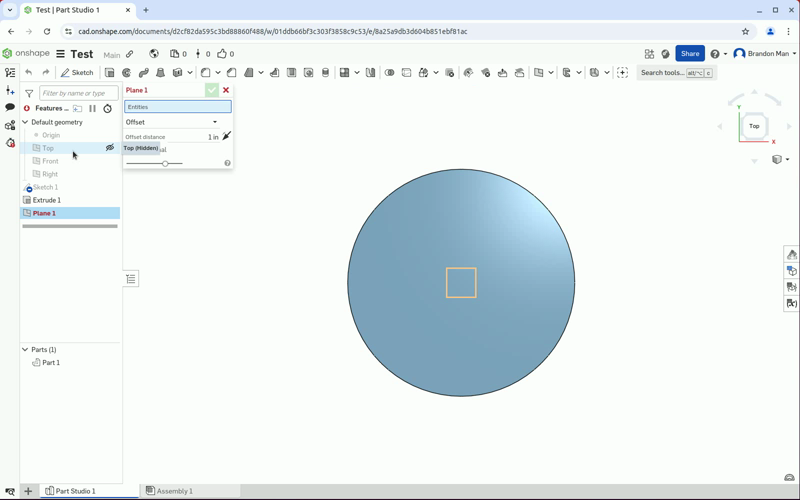
click(73, 150)
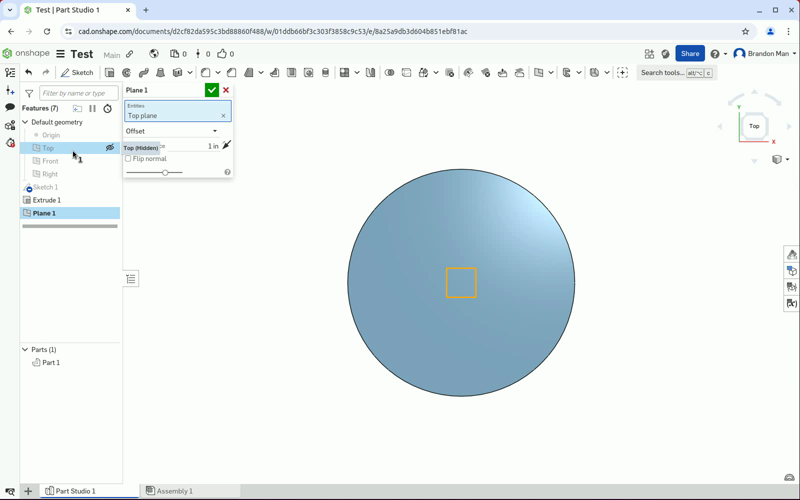
key(tab, 2)
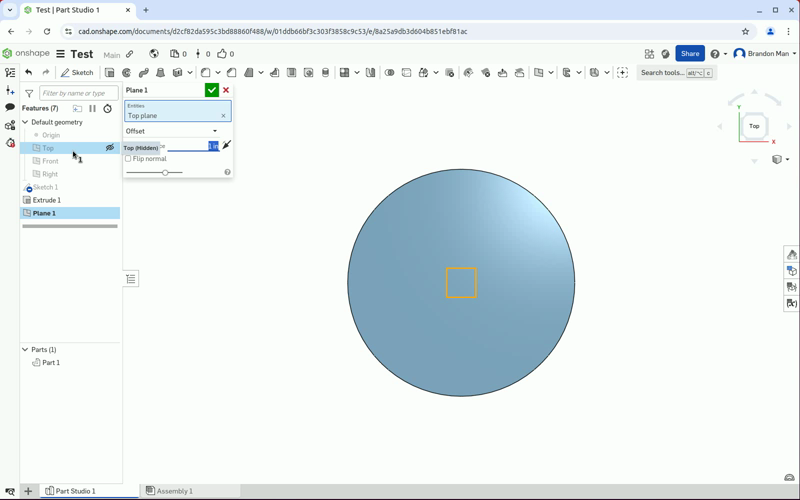
text(1.695)
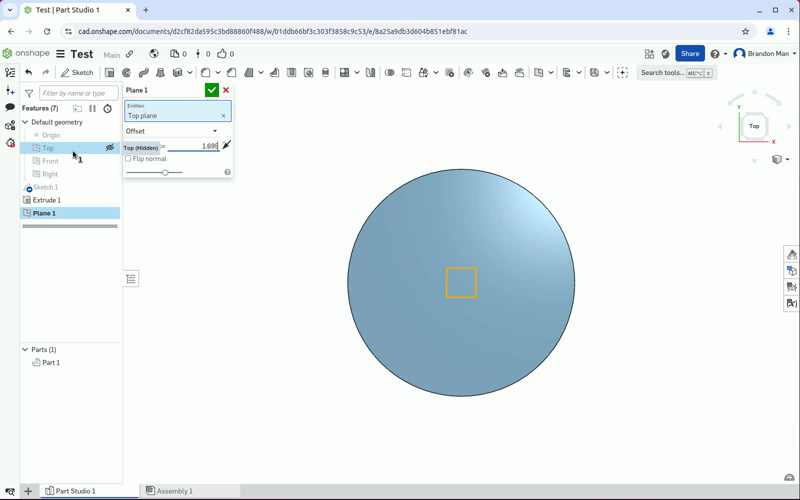
key(enter, 2)
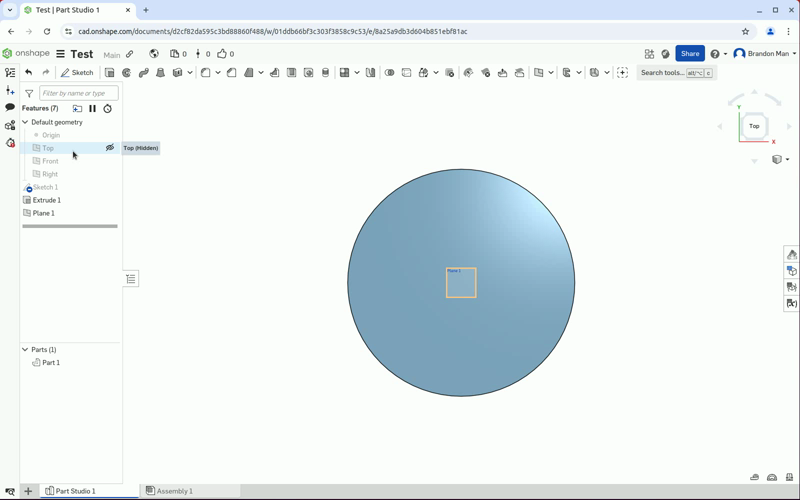
key(shift+s)
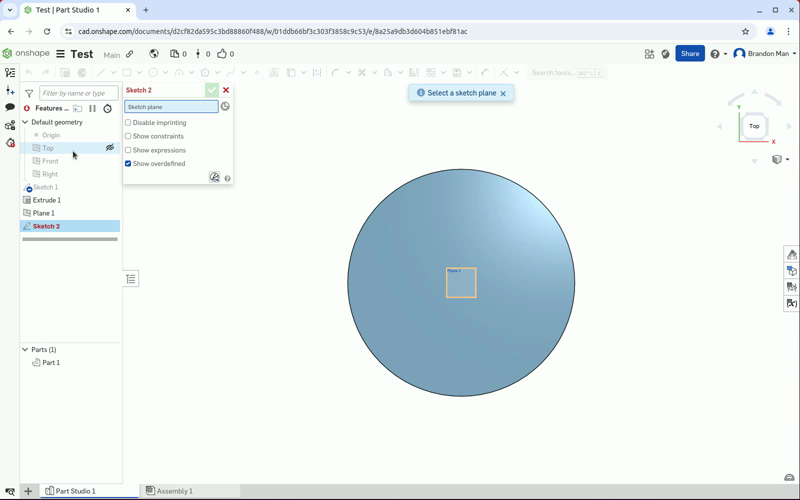
mouse_move(73, 215)
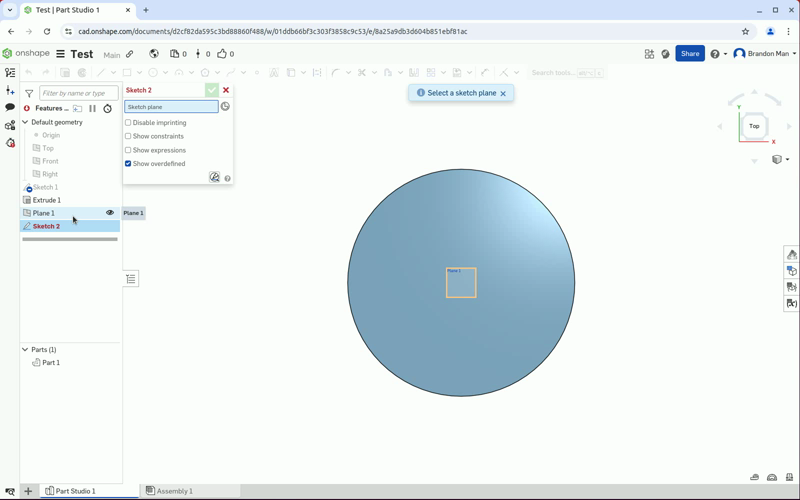
click(73, 215)
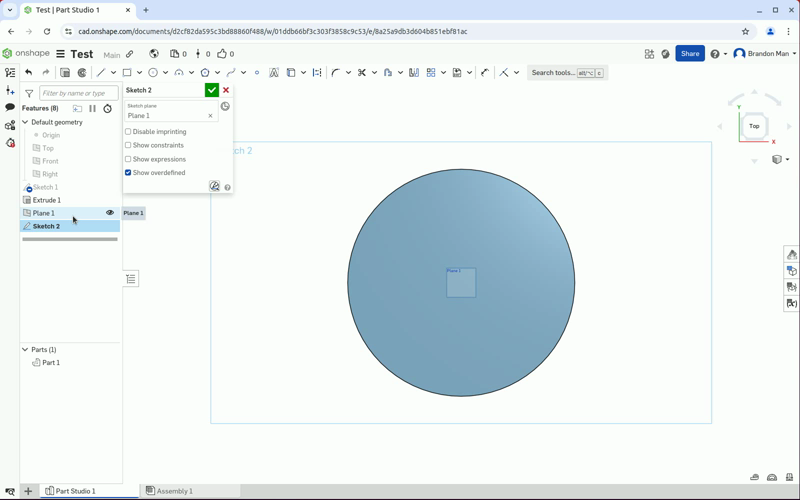
mouse_move(73, 352)
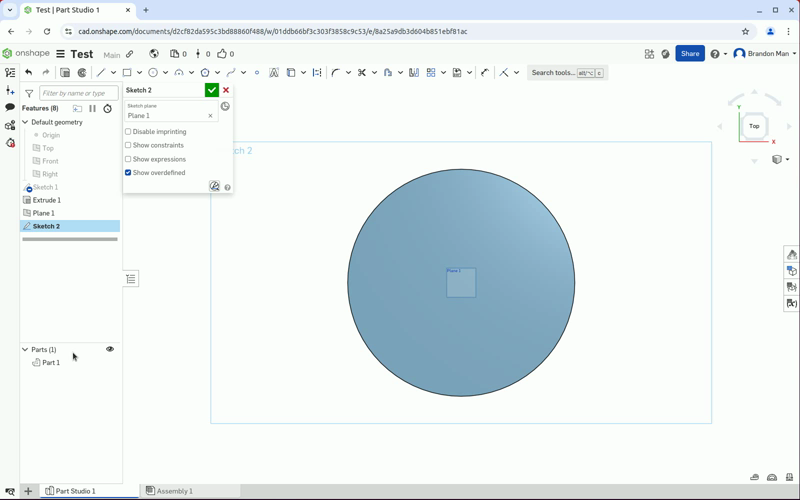
key(y)
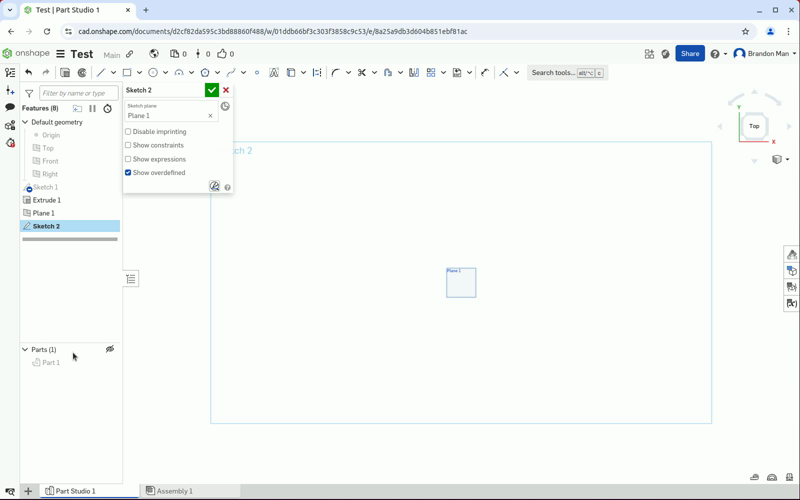
key(c)
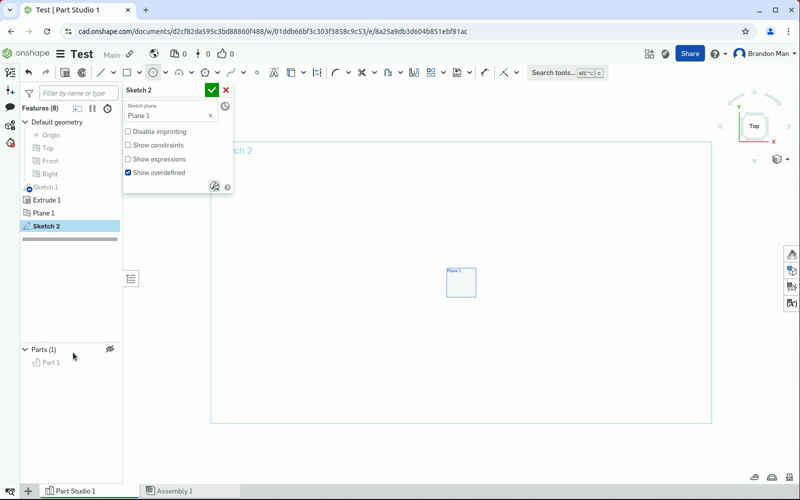
key_down(shift)
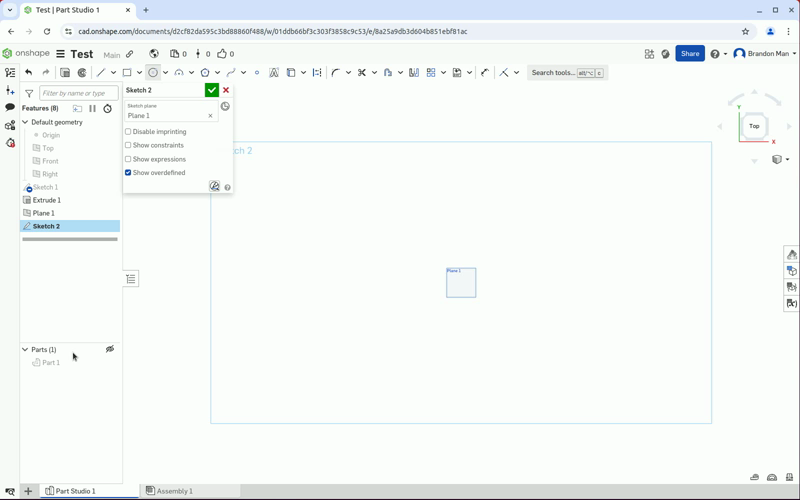
mouse_move(461, 282)
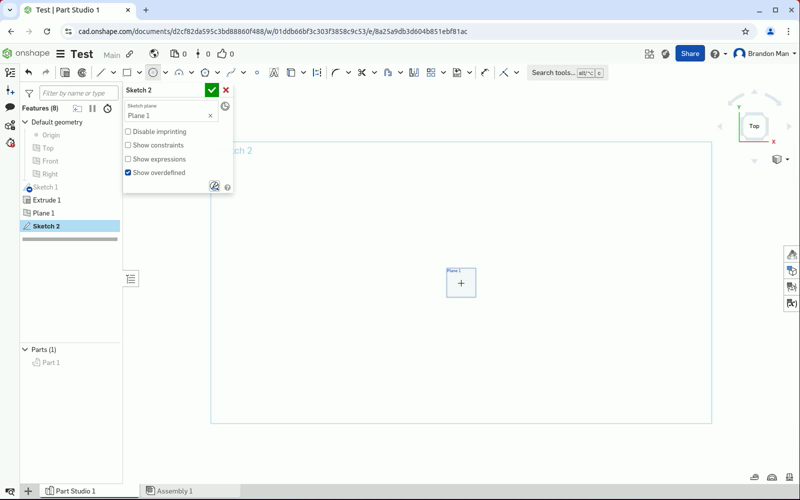
click(461, 282)
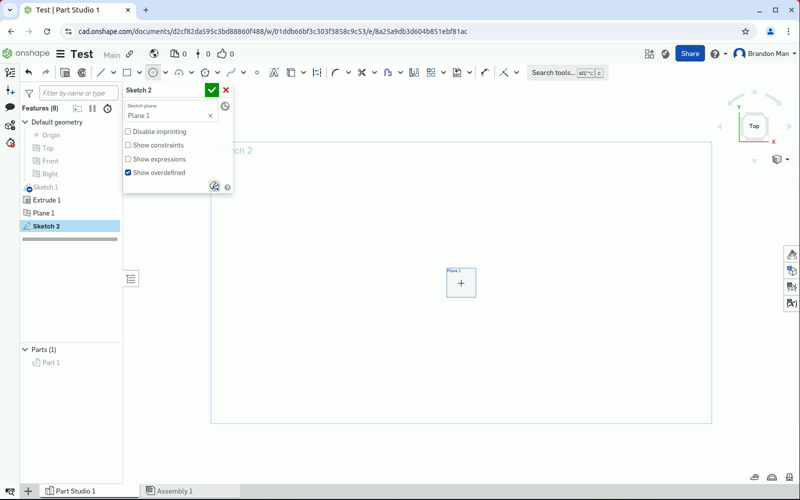
key_up(shift)
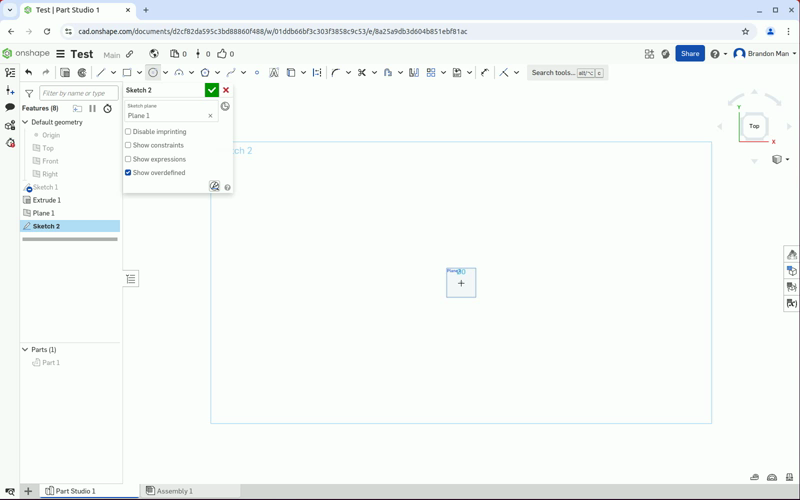
mouse_move(537, 282)
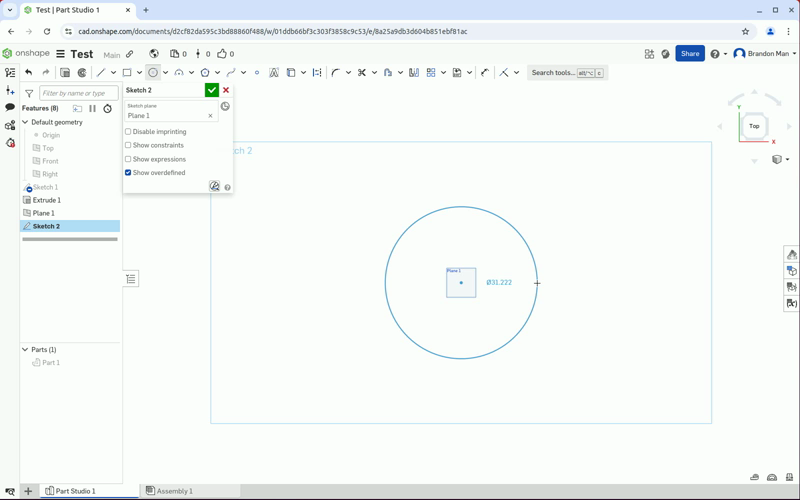
click(537, 282)
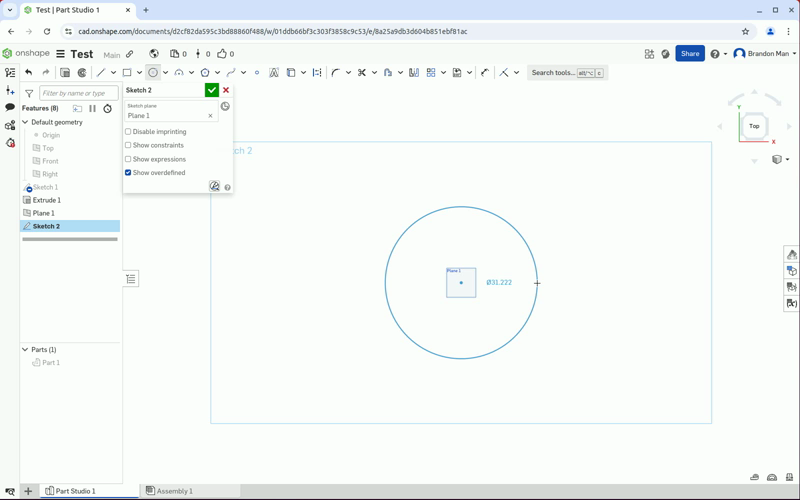
key(esc)
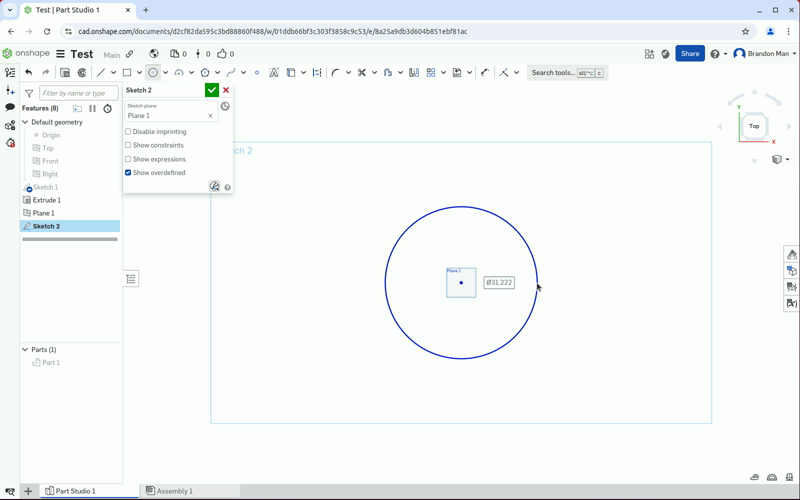
key(c)
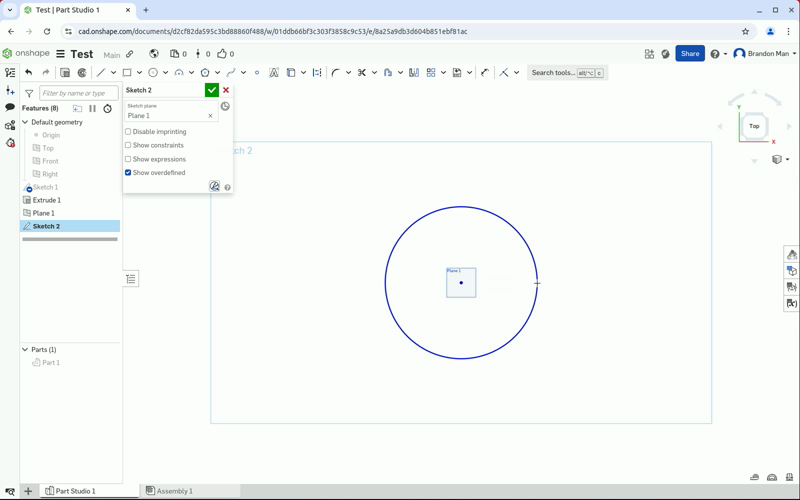
key_down(shift)
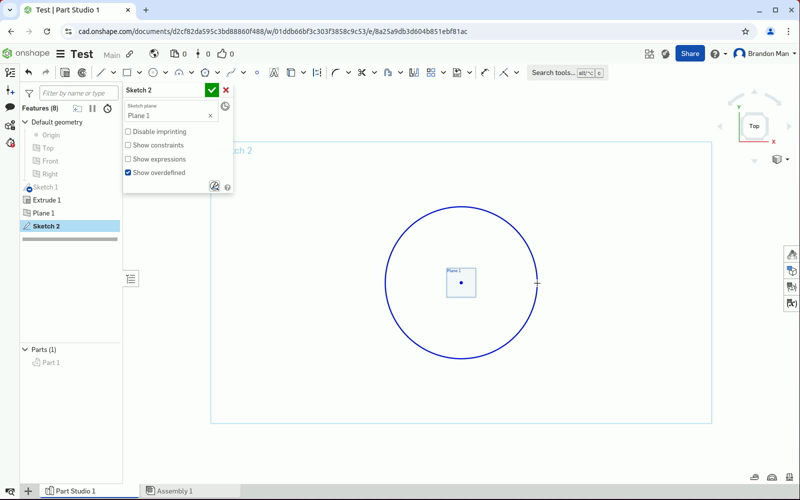
mouse_move(461, 282)
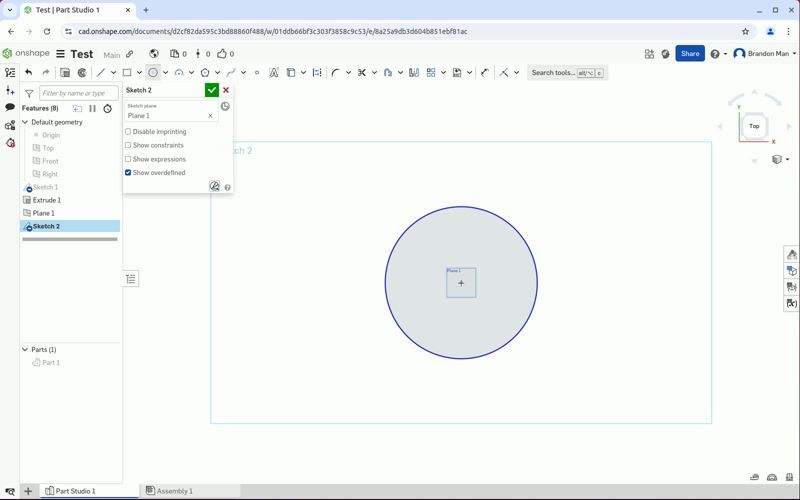
click(461, 282)
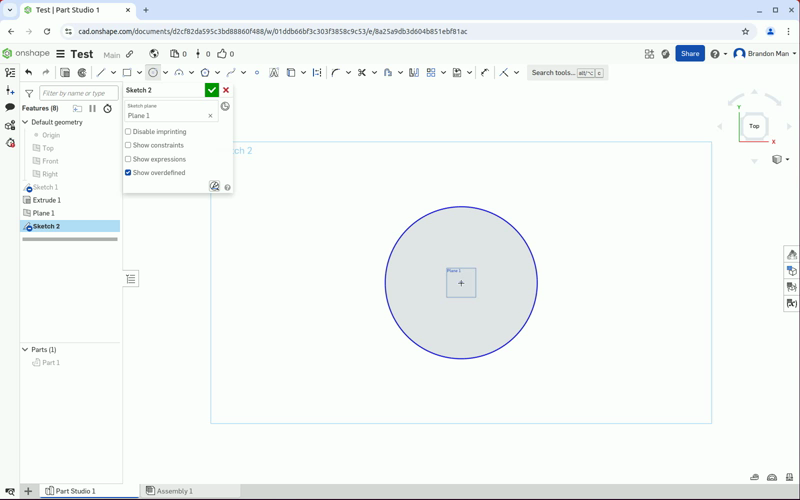
key_up(shift)
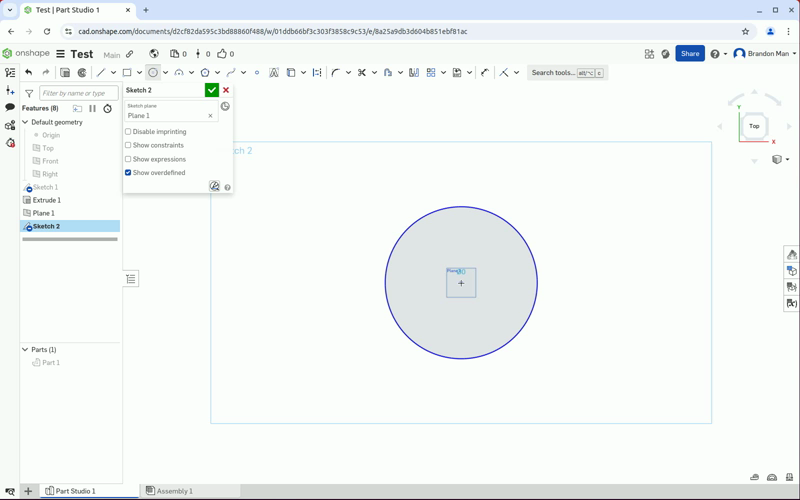
mouse_move(530, 282)
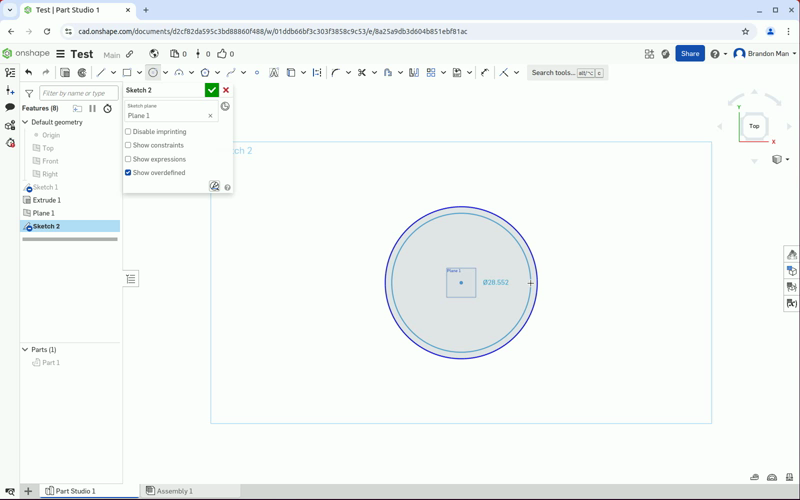
click(530, 282)
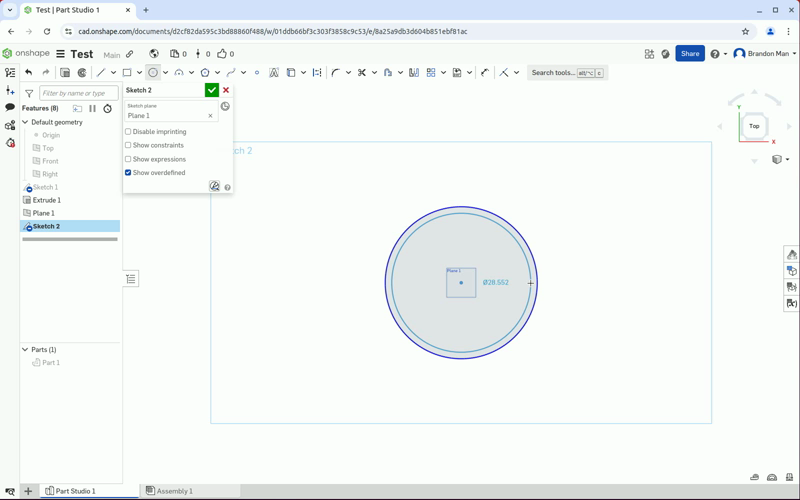
key(esc)
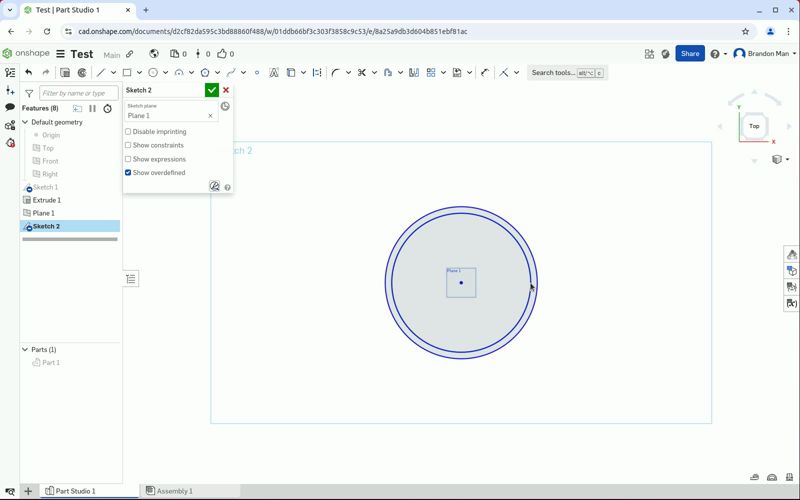
mouse_move(518, 240)
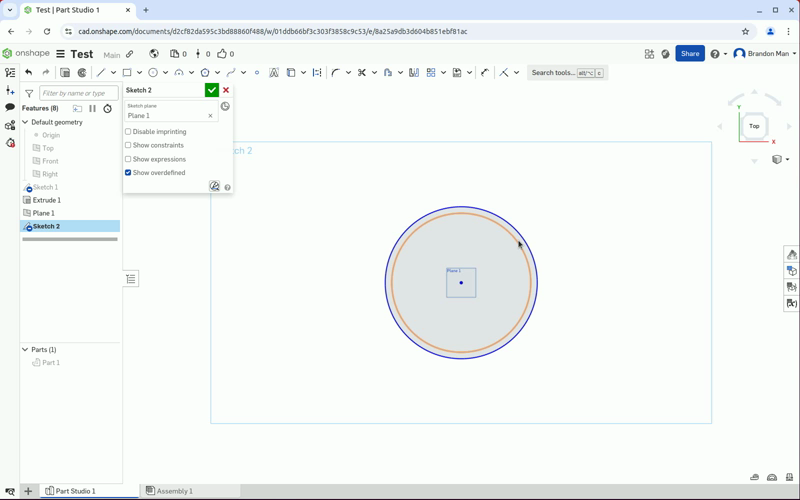
click(518, 240)
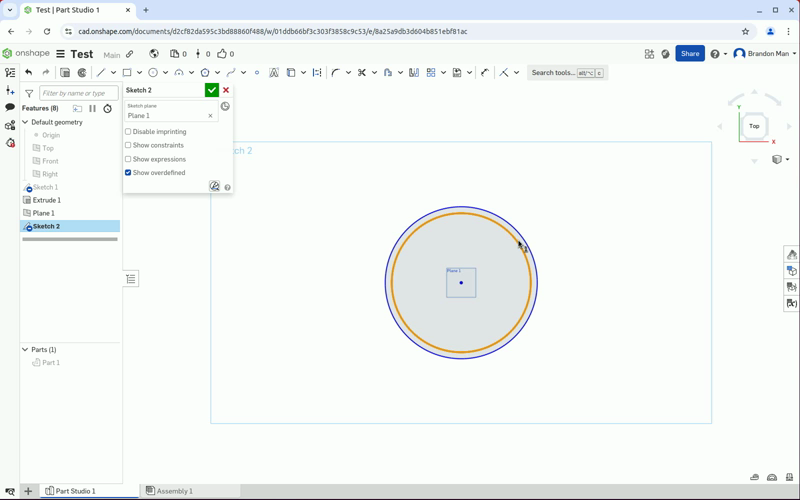
mouse_move(73, 352)
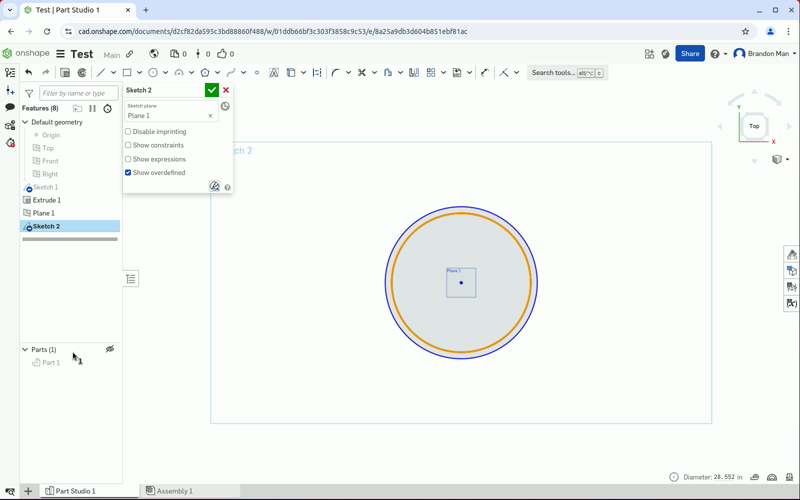
key(shift+y)
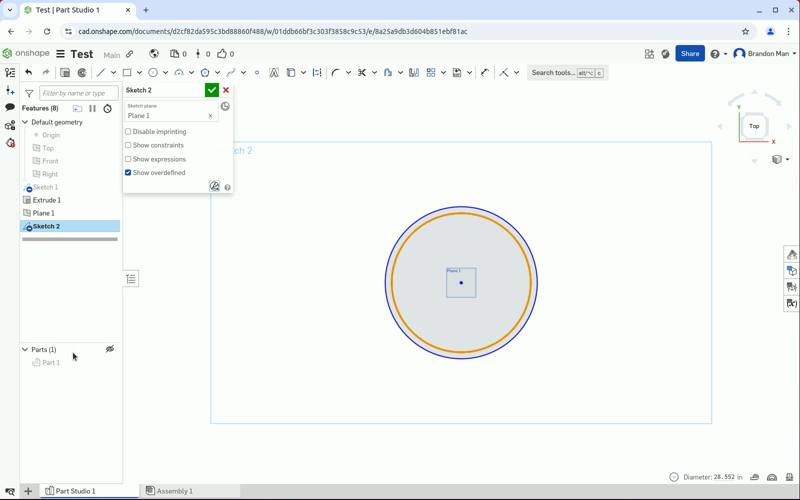
key(shift+e)
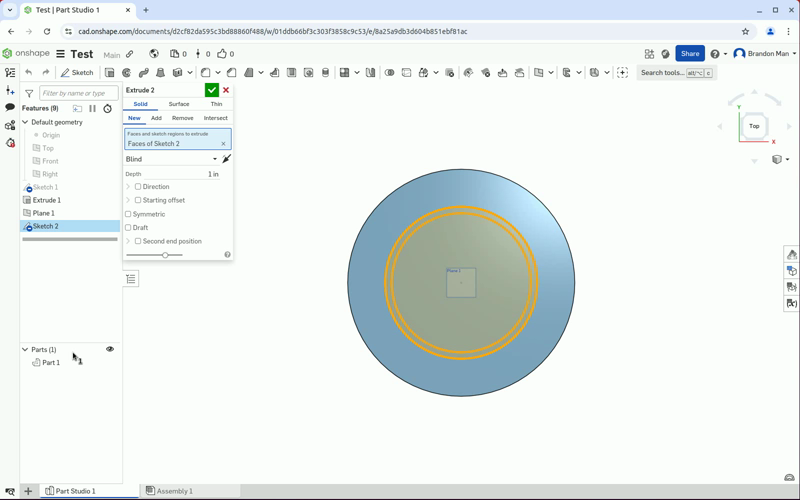
mouse_move(143, 106)
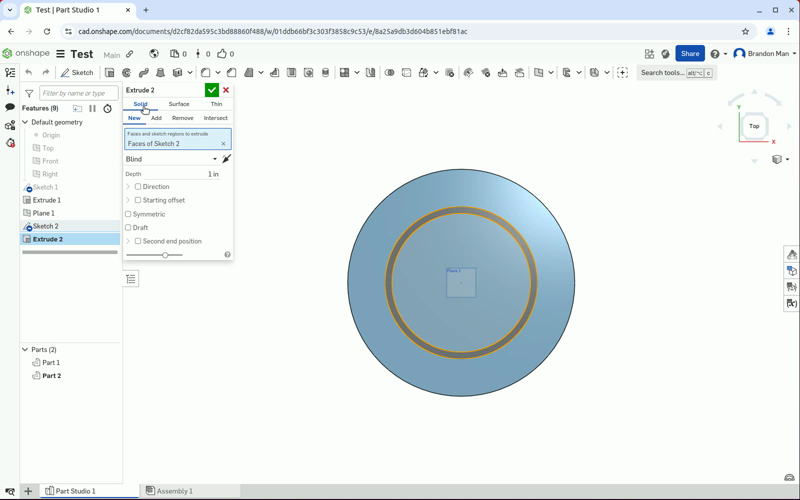
click(143, 106)
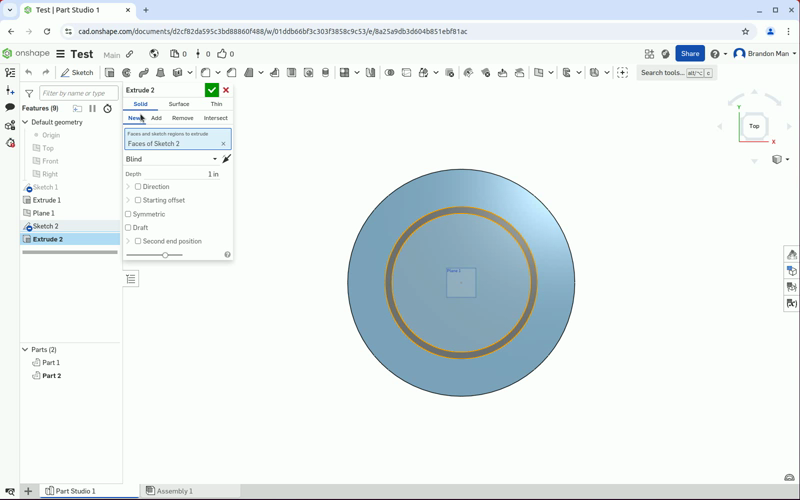
mouse_move(137, 120)
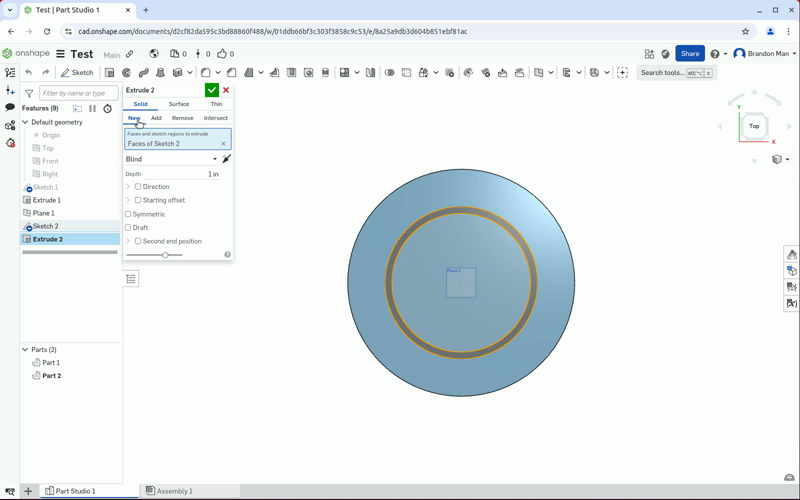
click(137, 120)
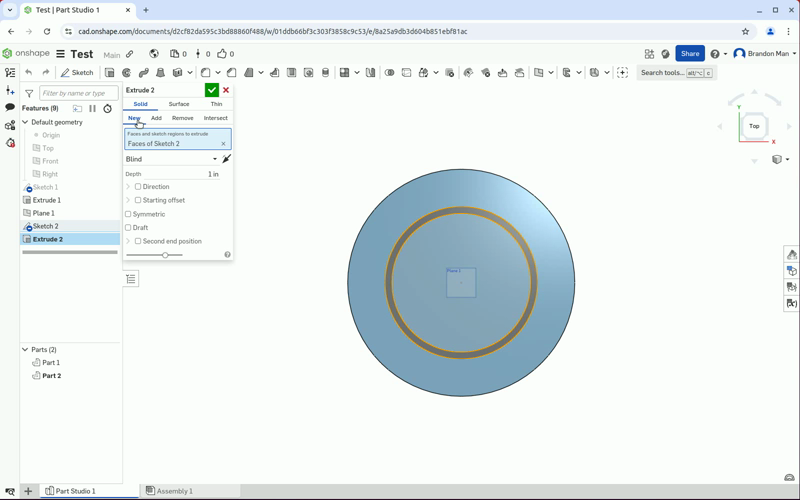
key(tab, 4)
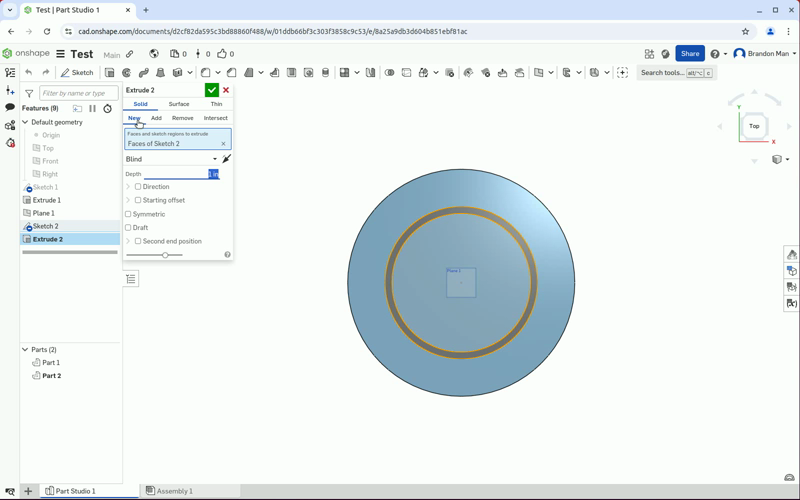
text(11.554)
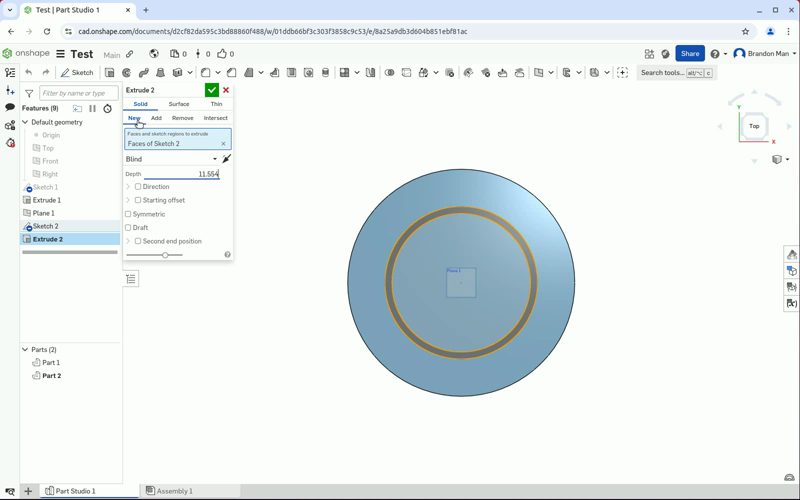
key(enter)
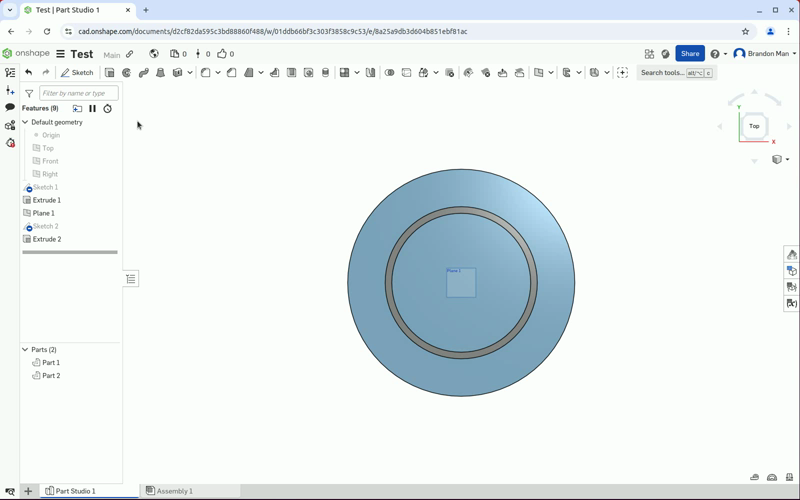
key(shift+h)
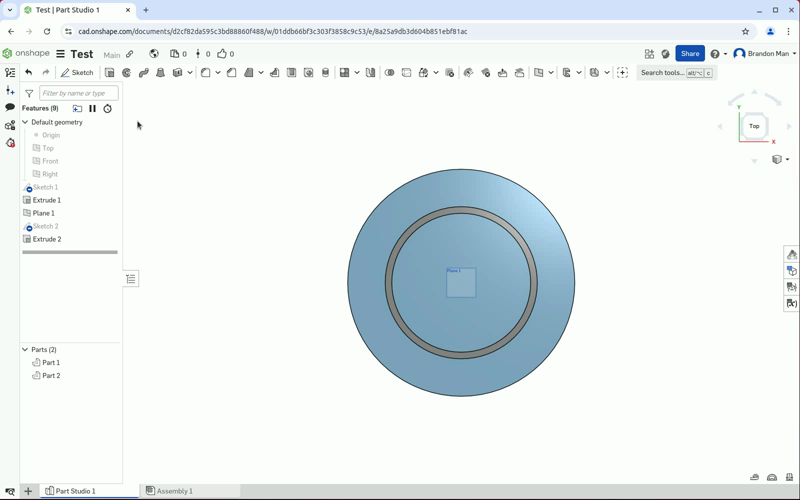
key(shift+h)
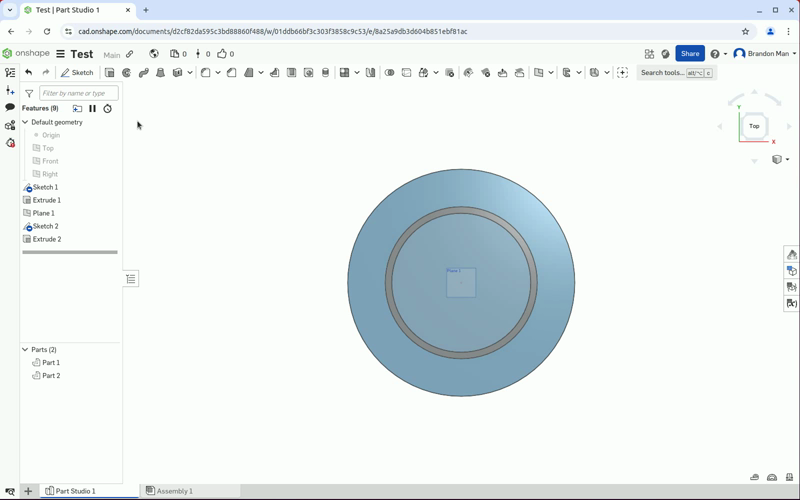
key(shift+7)
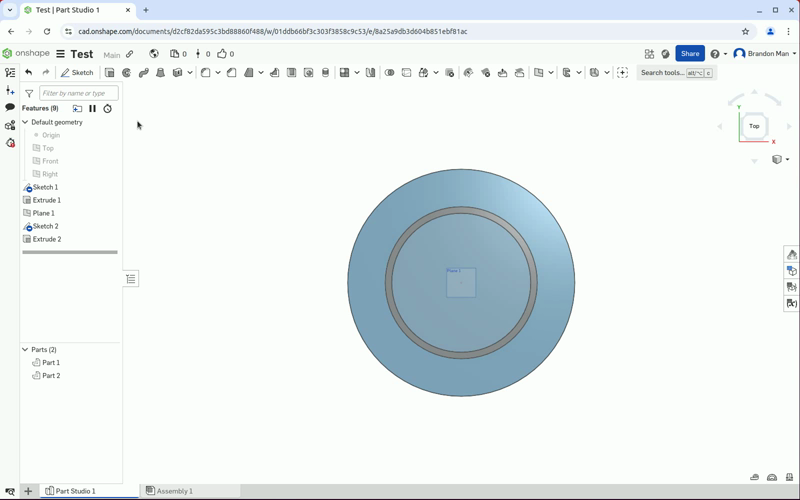
key(up, 3)
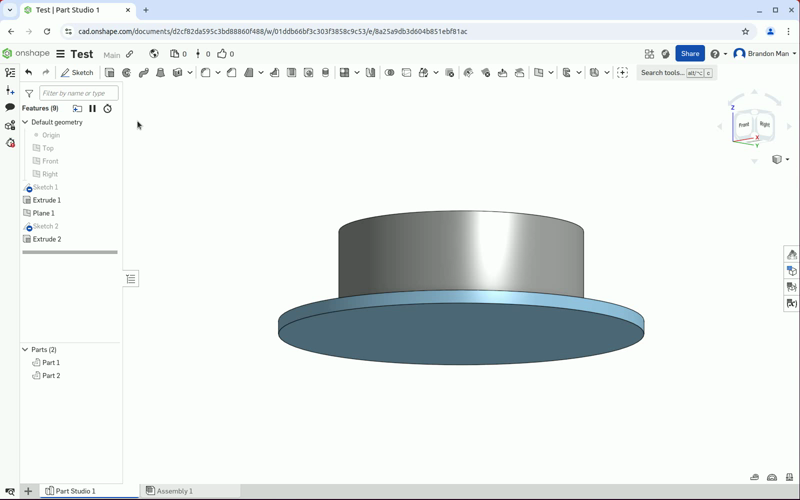
key(left, 3)
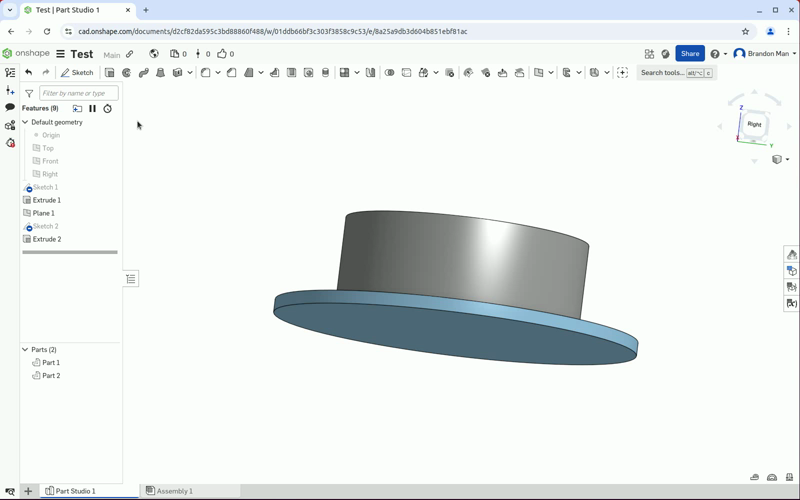
key(right, 3)
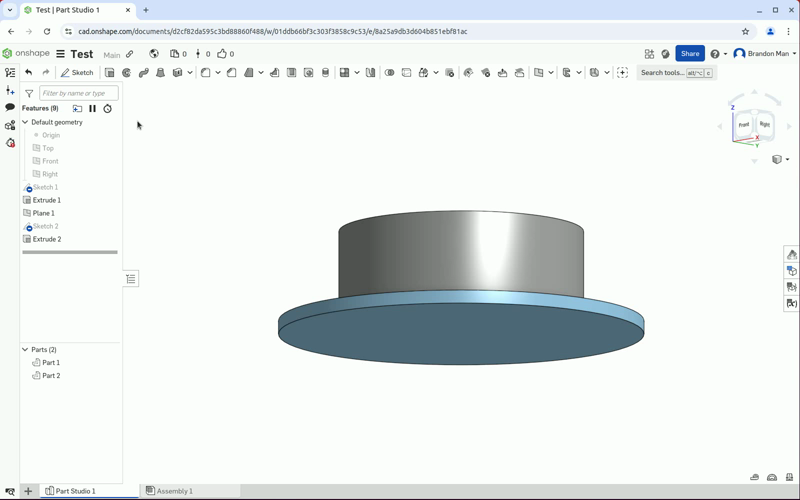
key(down, 3)
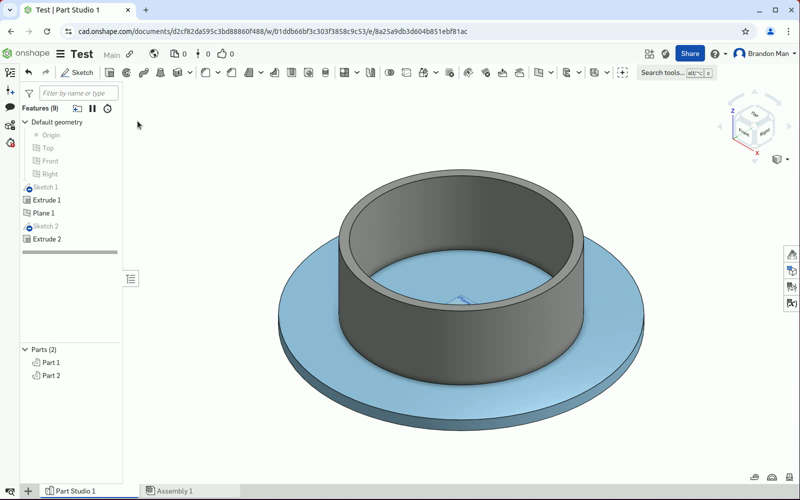
mouse_move(73, 189)
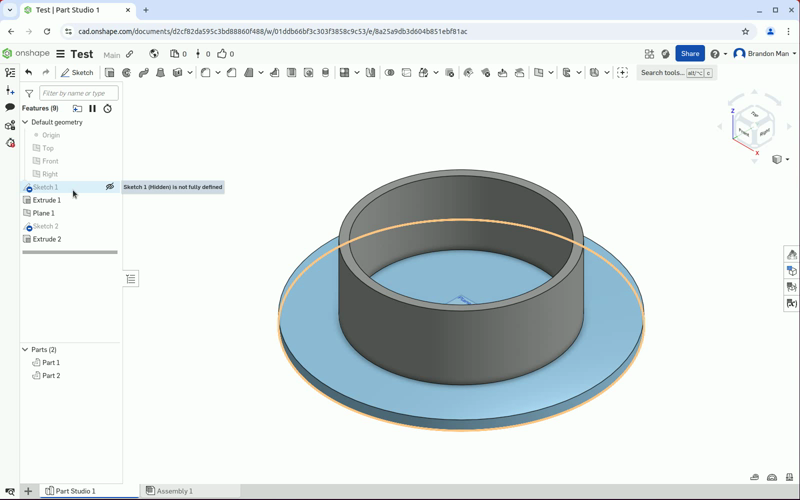
click(73, 189)